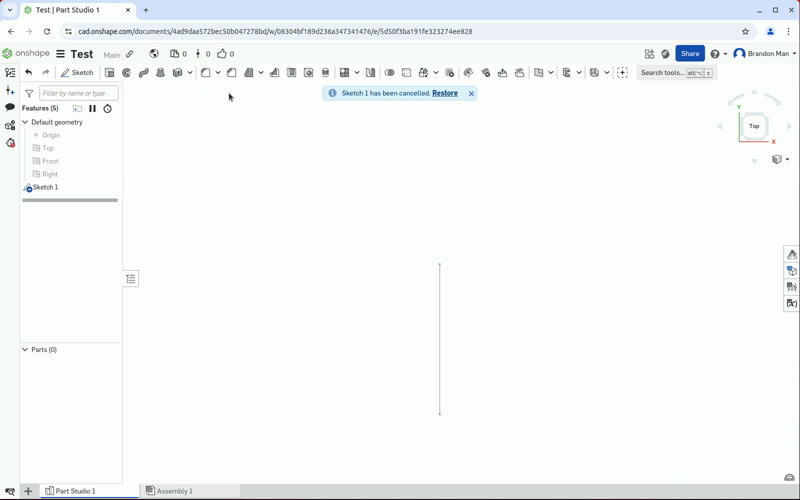
key(shift+h)
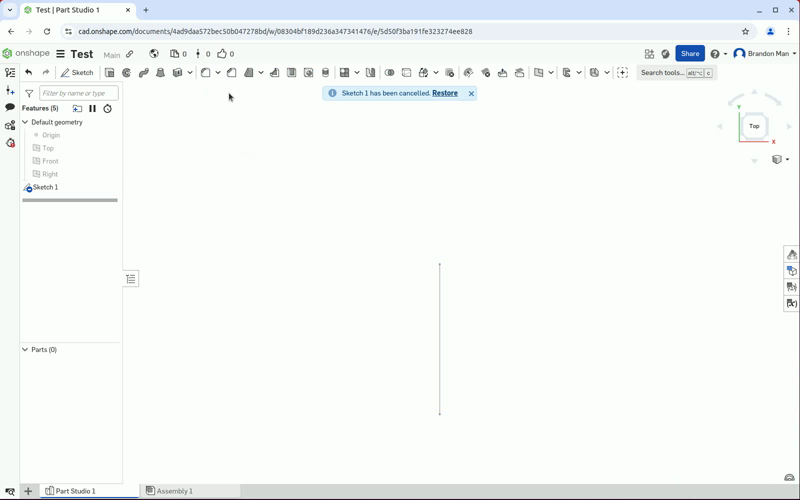
key(shift+s)
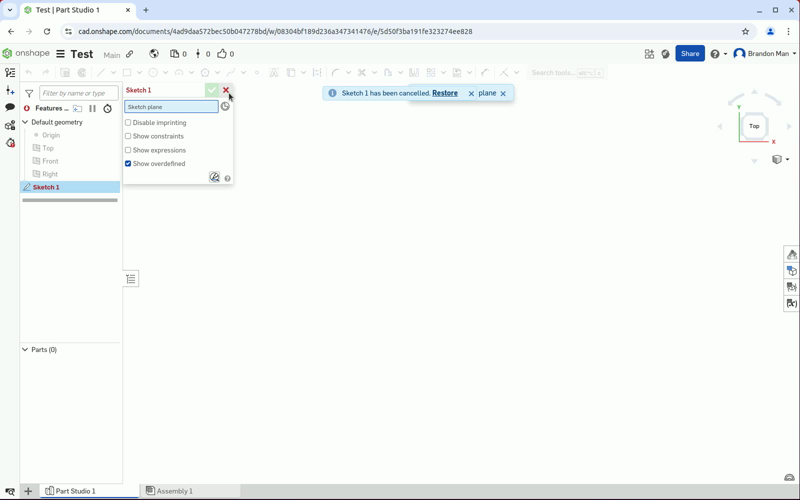
mouse_move(73, 150)
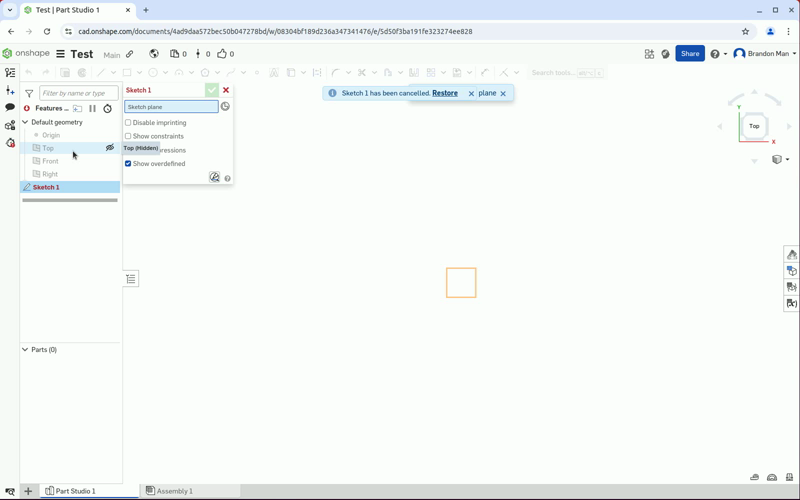
click(73, 150)
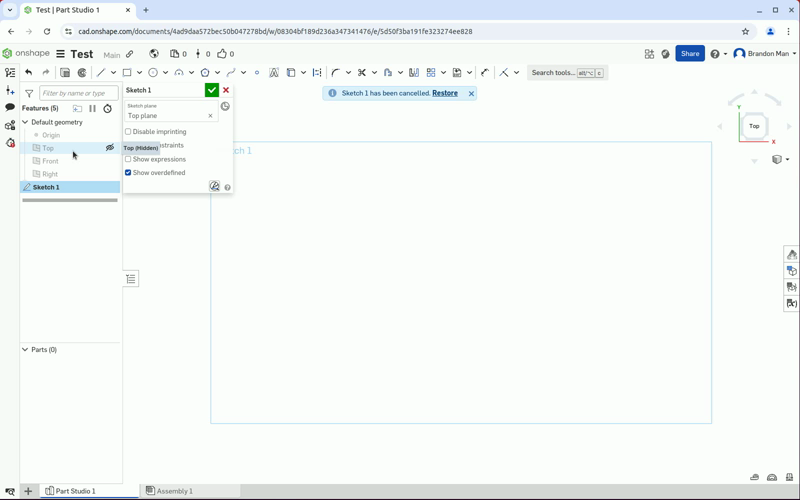
mouse_move(73, 352)
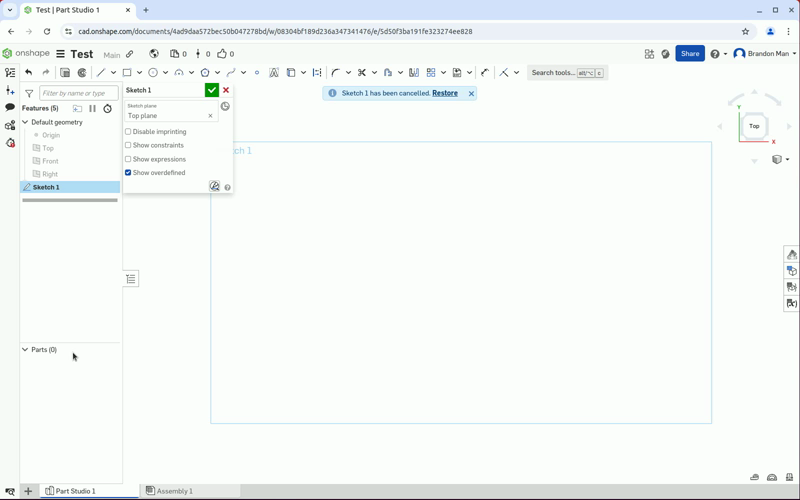
key(y)
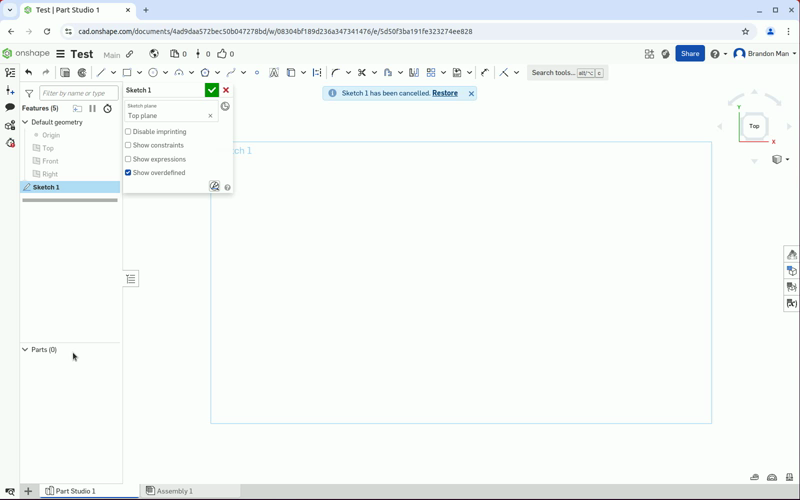
key(c)
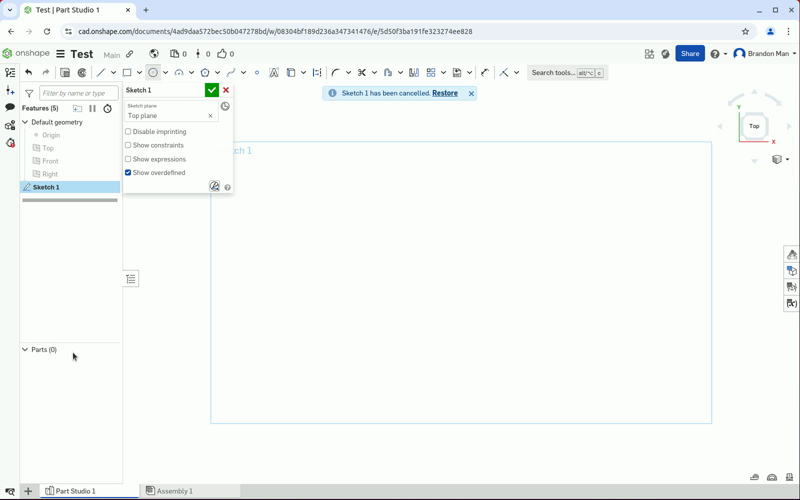
key_down(shift)
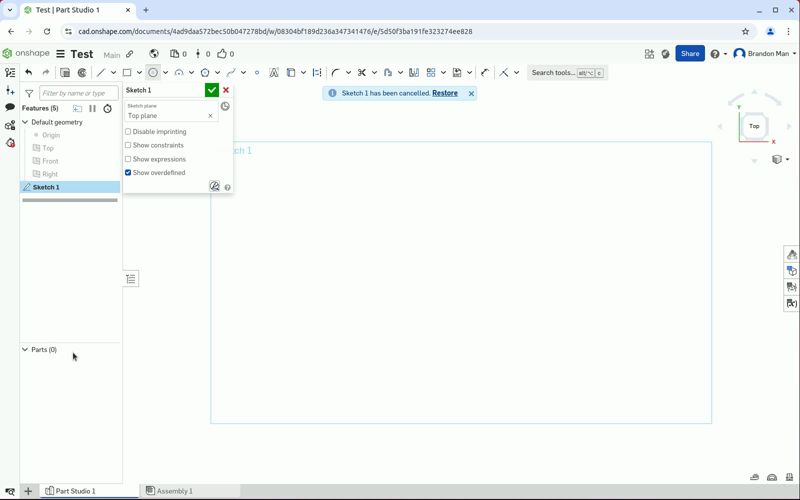
mouse_move(461, 282)
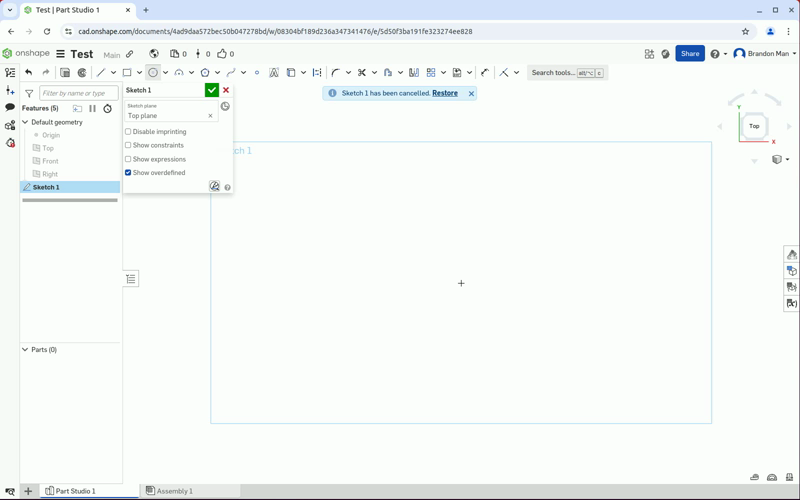
click(461, 282)
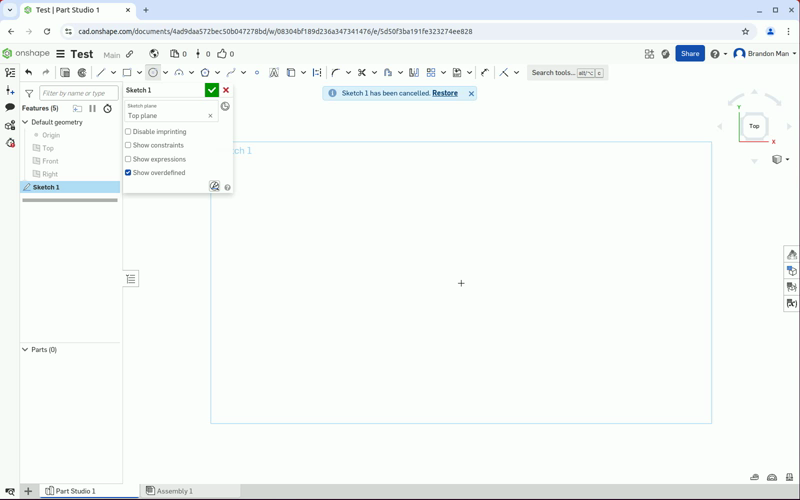
key_up(shift)
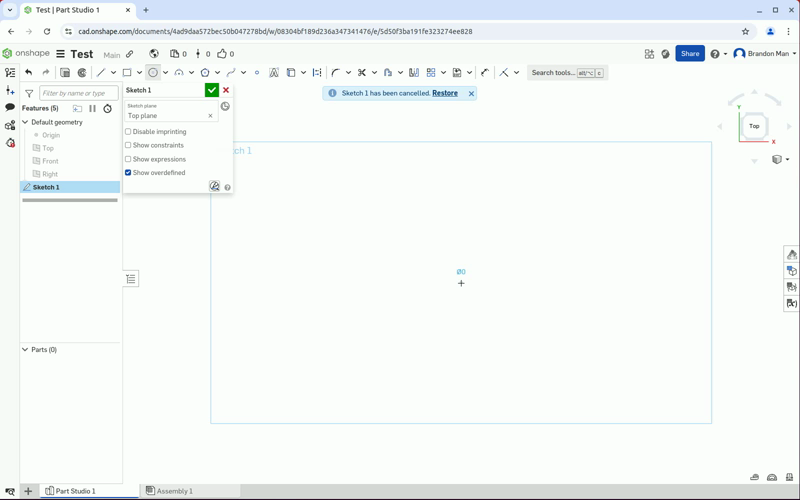
mouse_move(516, 282)
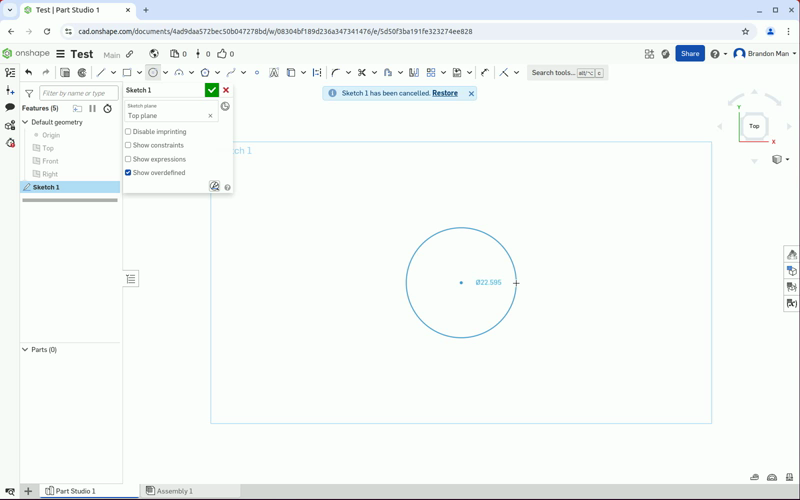
click(516, 282)
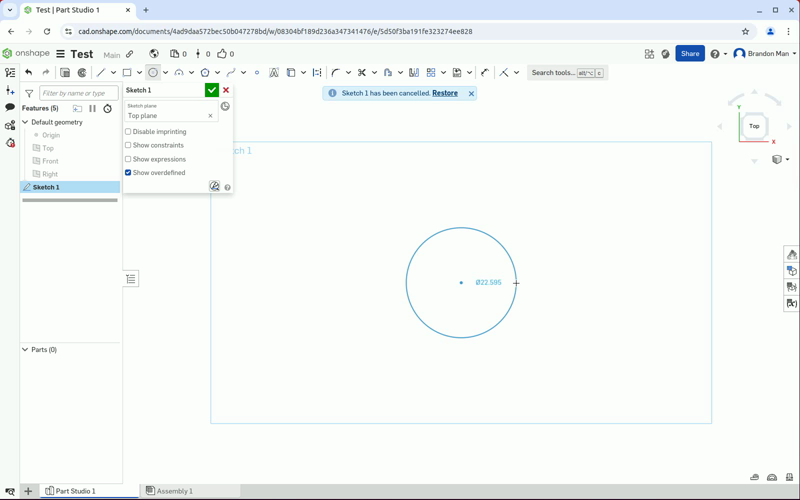
key(esc)
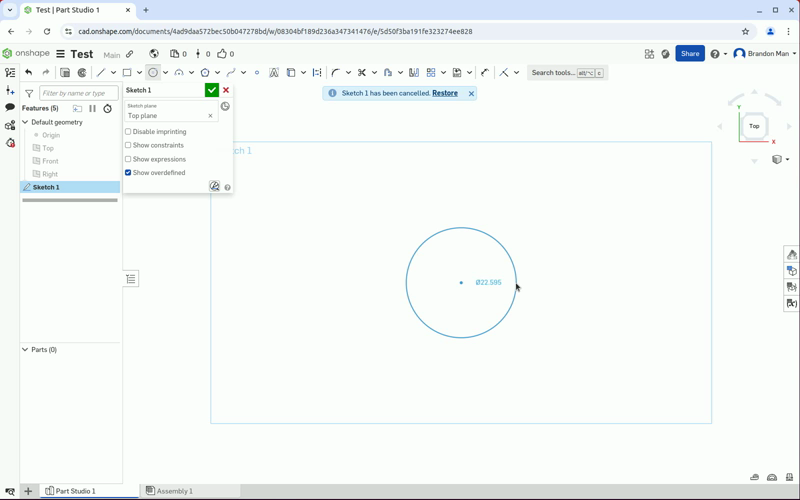
mouse_move(495, 251)
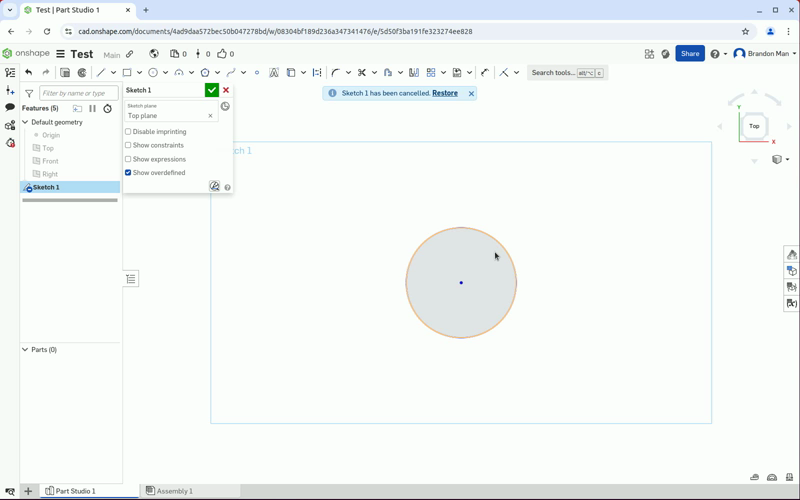
click(495, 251)
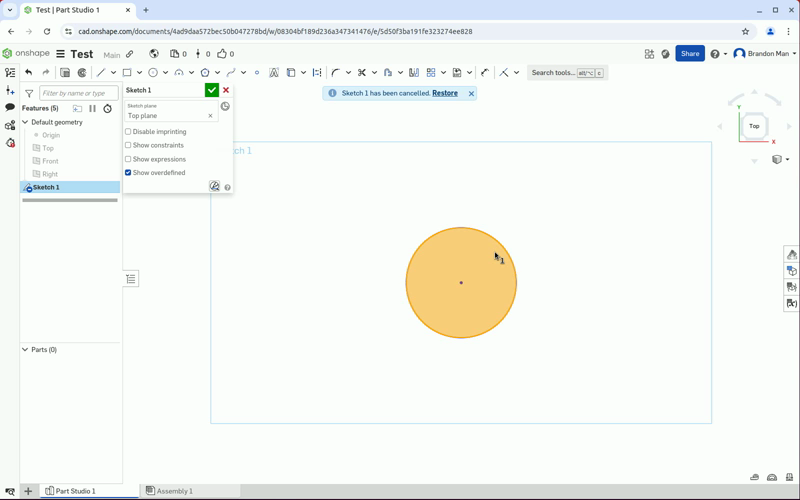
mouse_move(73, 352)
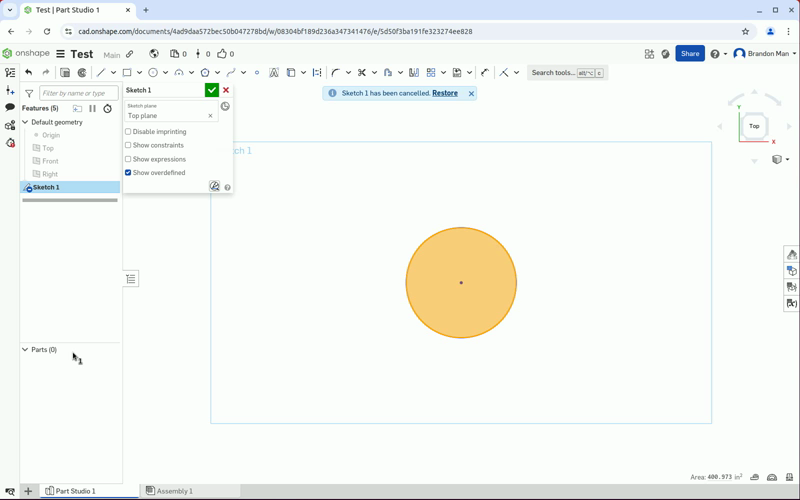
key(shift+y)
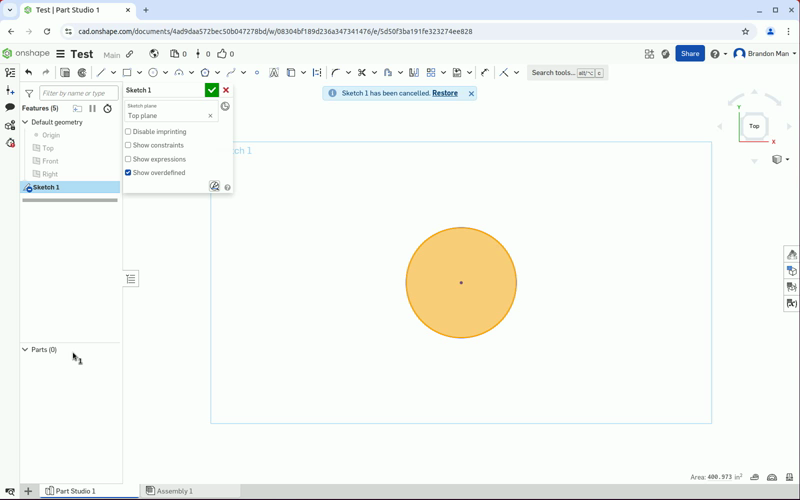
key(shift+e)
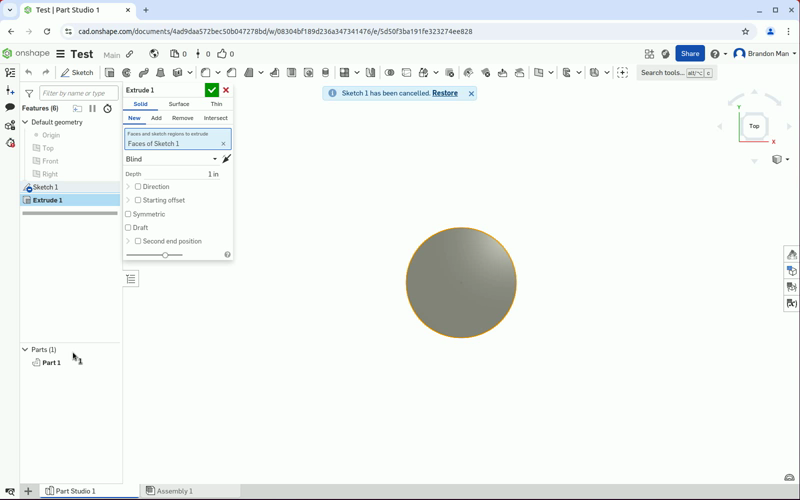
mouse_move(143, 106)
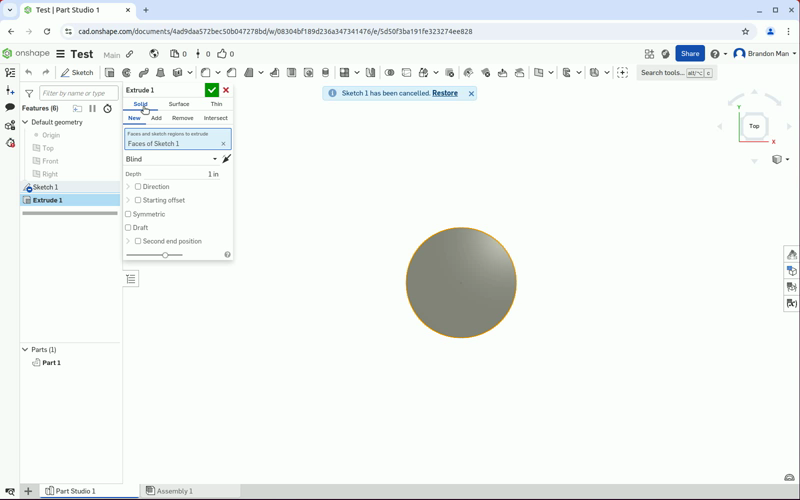
click(143, 106)
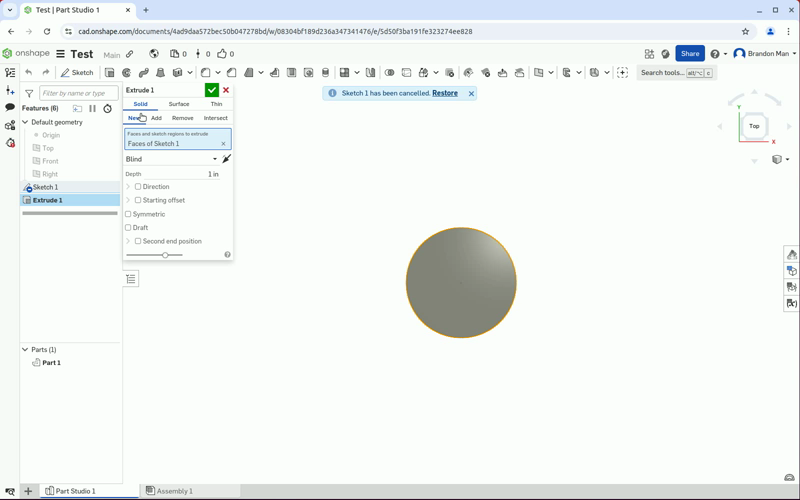
mouse_move(137, 120)
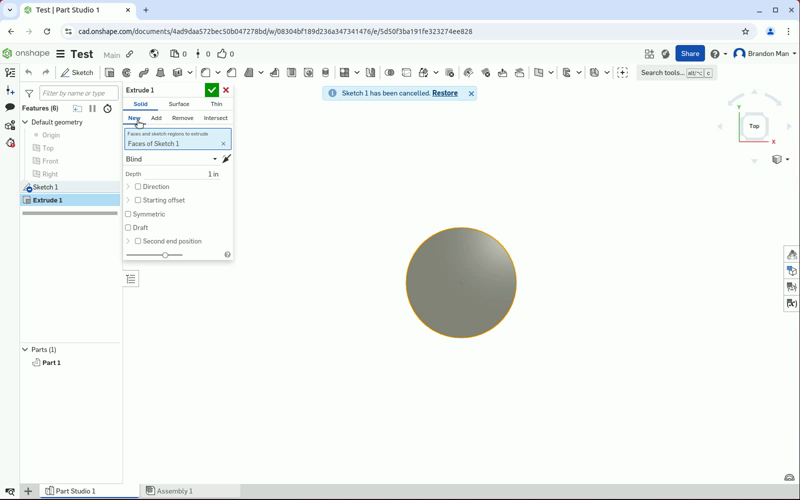
click(137, 120)
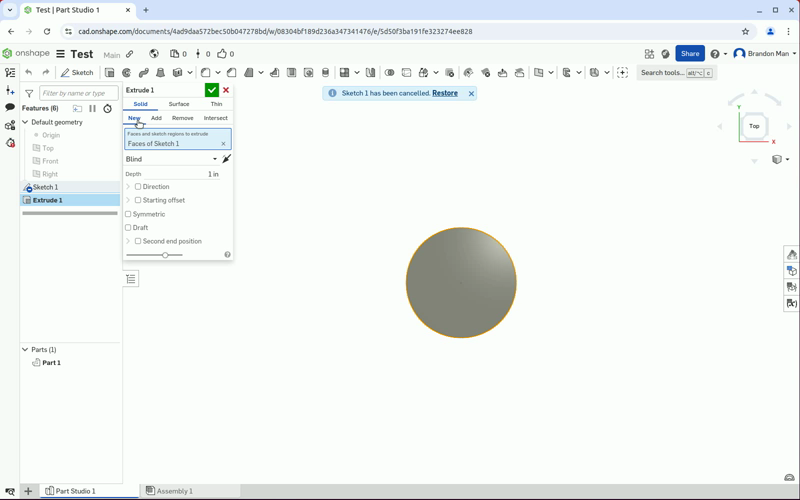
key(tab, 4)
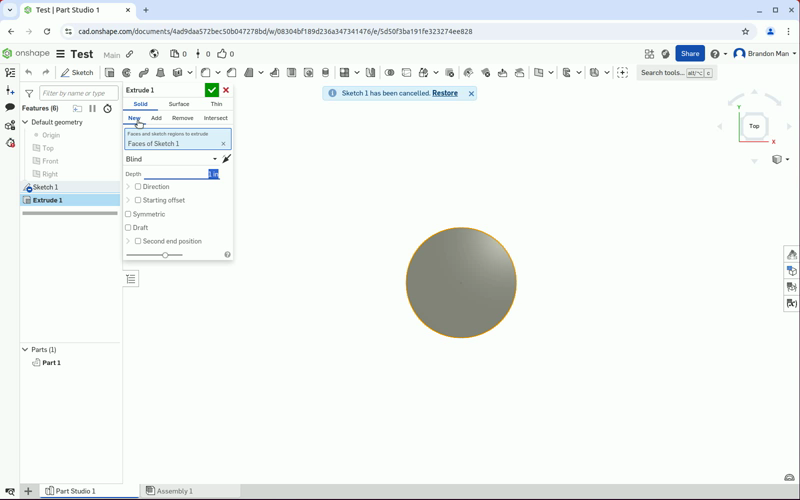
text(23.108)
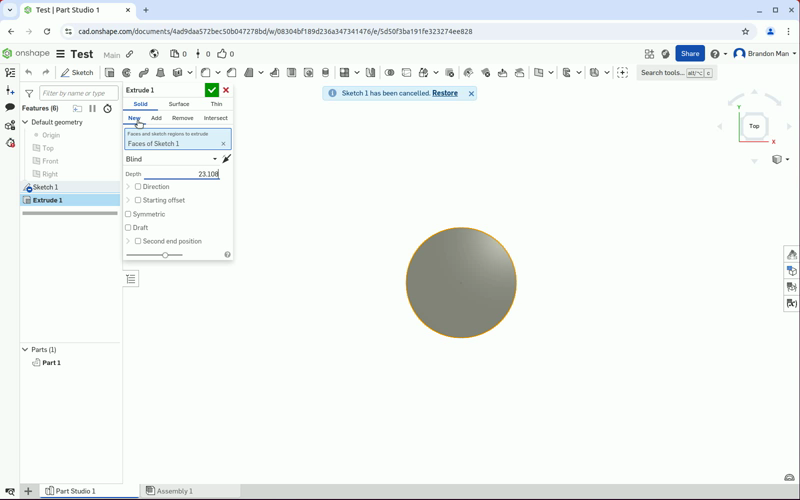
key(enter)
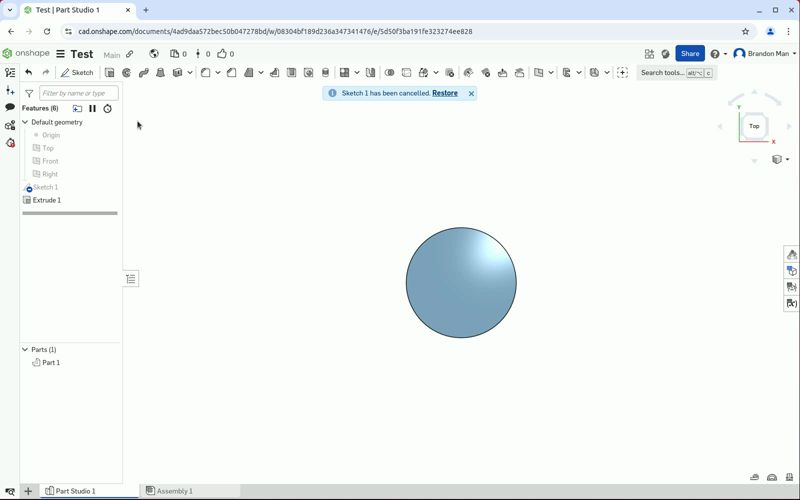
key(shift+h)
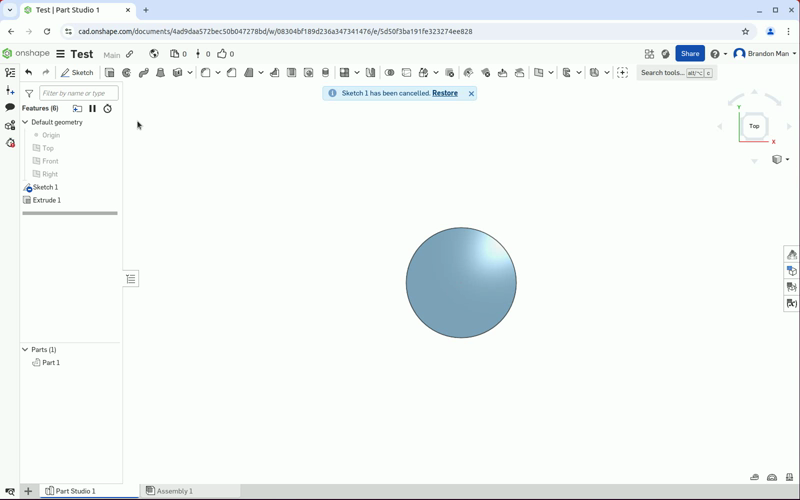
key(shift+h)
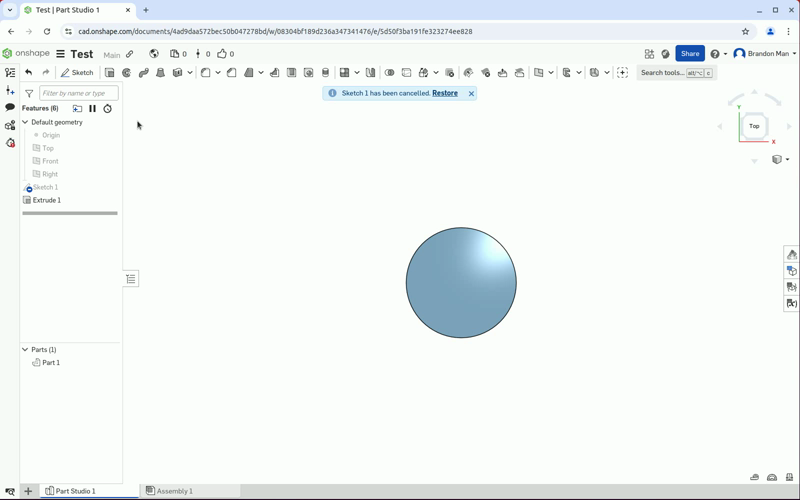
mouse_move(73, 189)
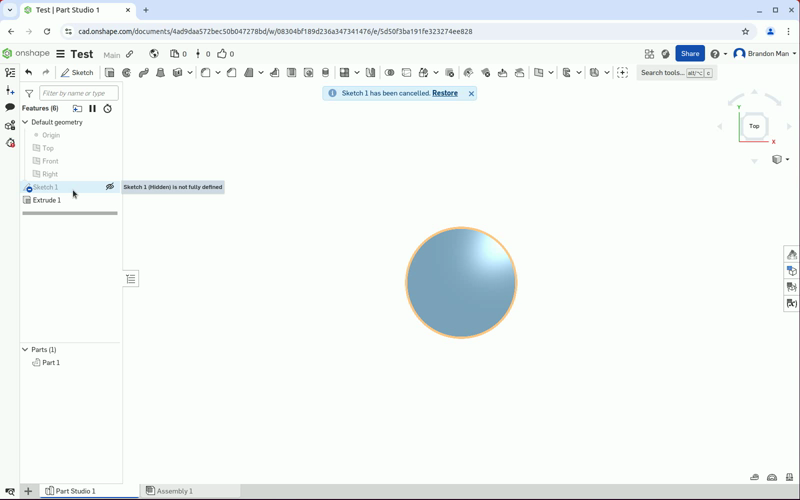
click(73, 189)
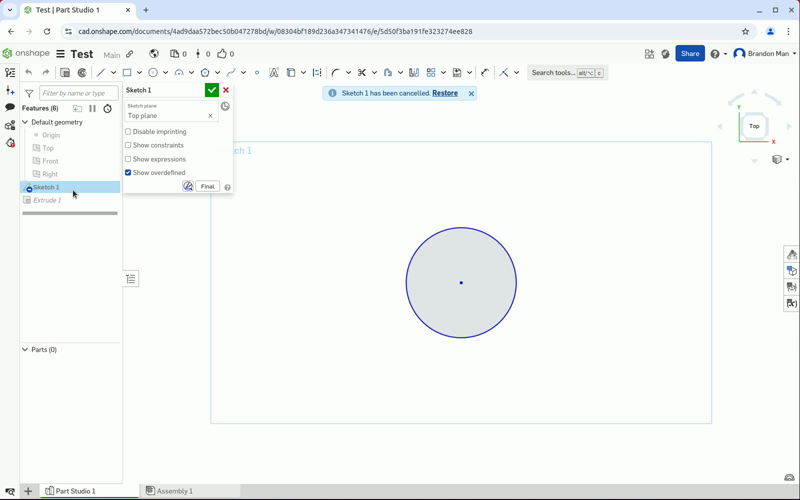
mouse_move(229, 92)
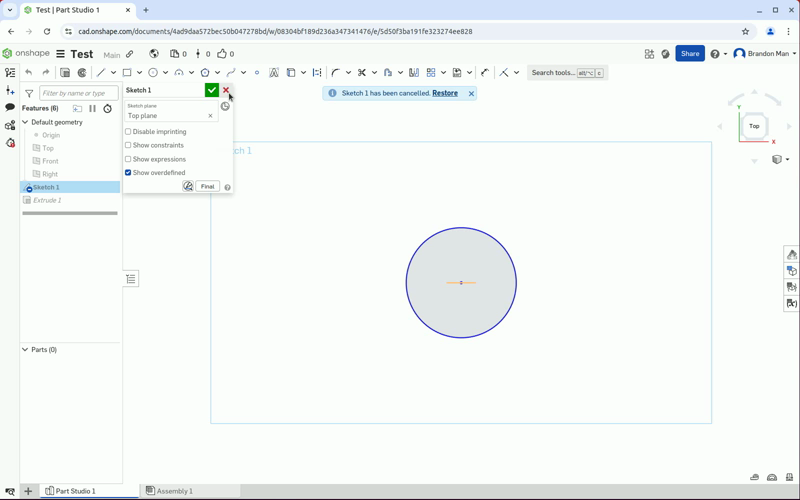
click(229, 92)
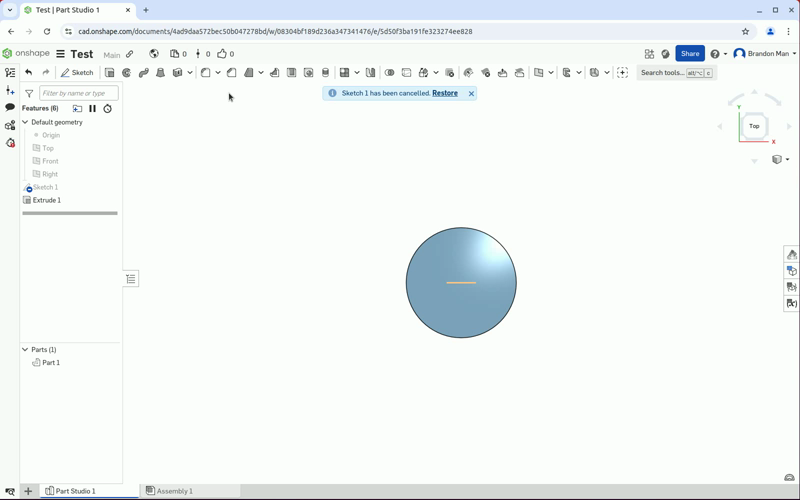
mouse_move(541, 75)
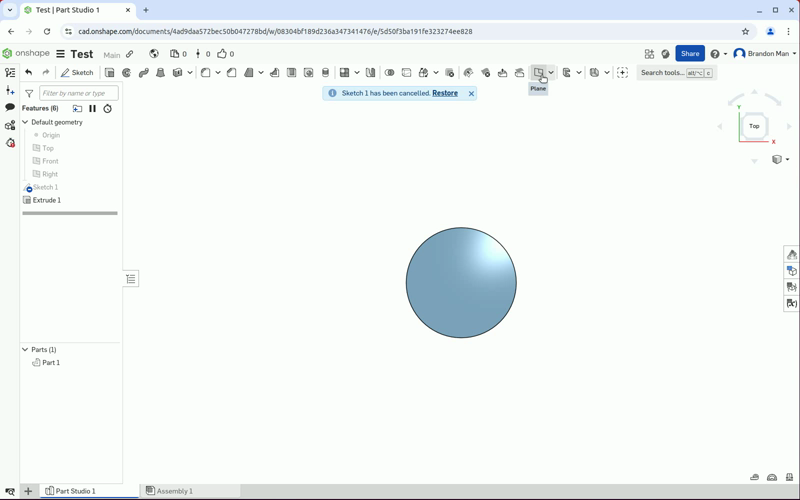
click(541, 75)
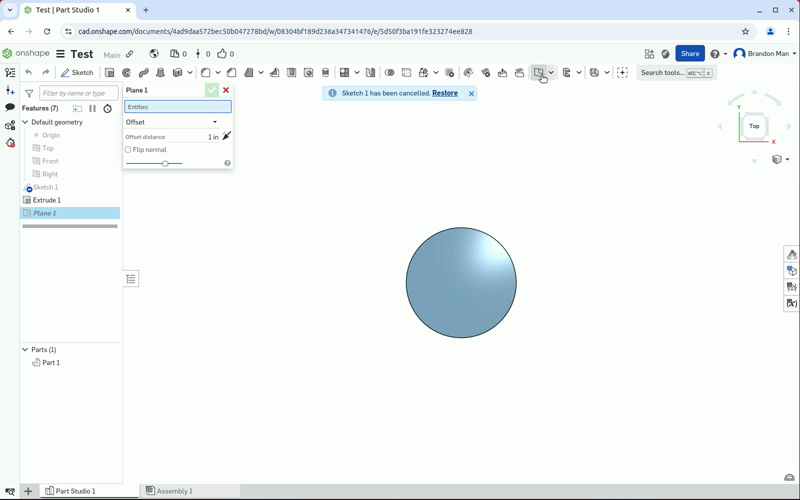
mouse_move(73, 150)
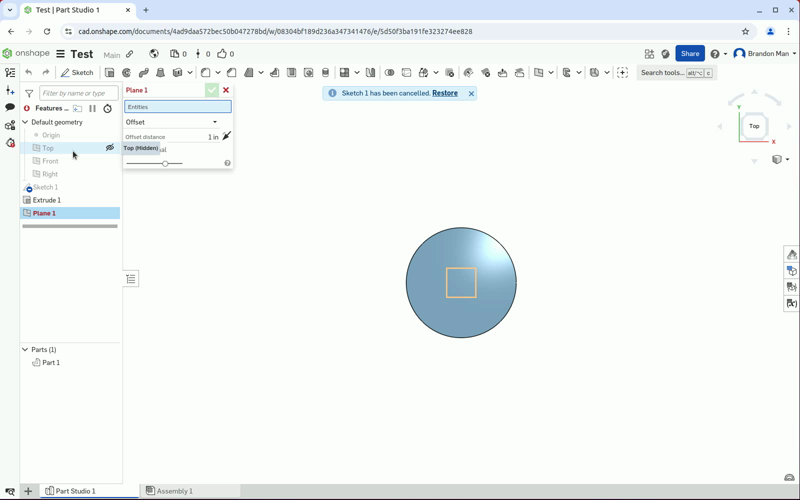
click(73, 150)
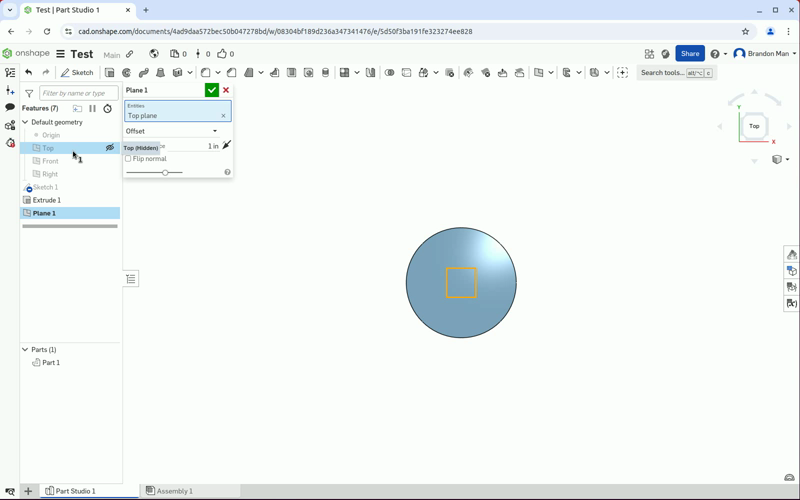
key(tab, 2)
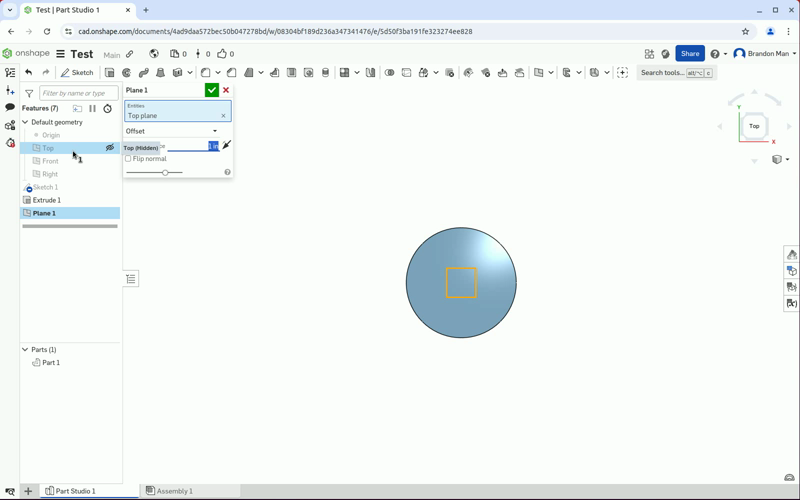
text(23.108)
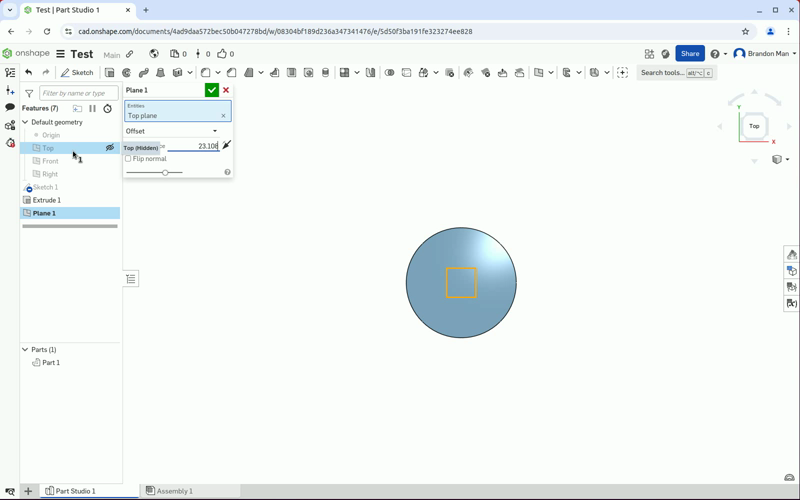
key(enter, 2)
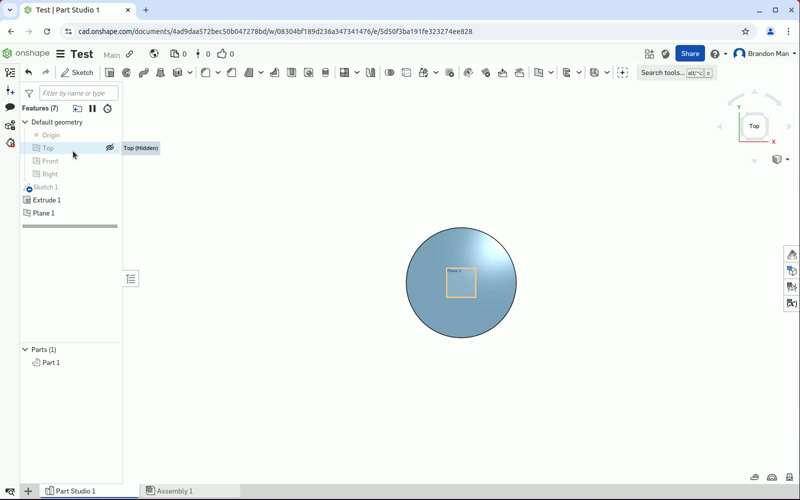
key(shift+s)
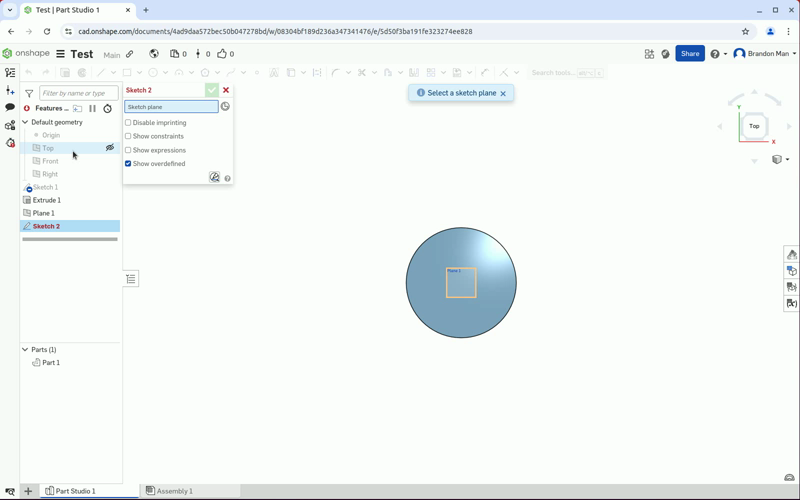
mouse_move(73, 215)
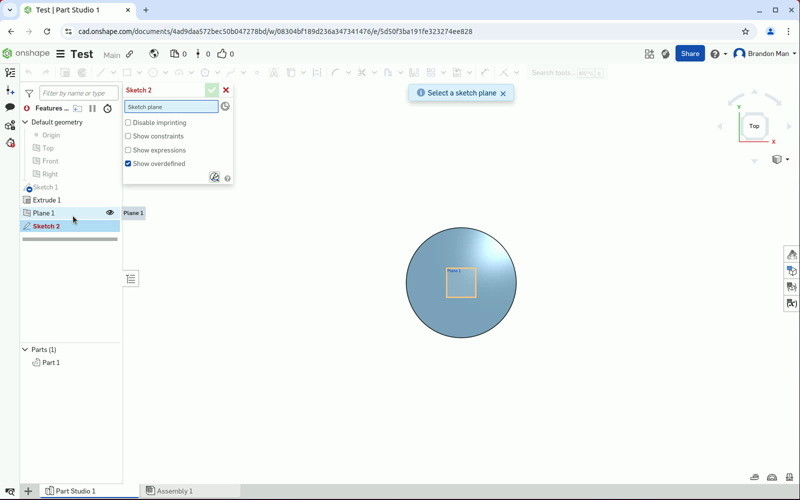
click(73, 215)
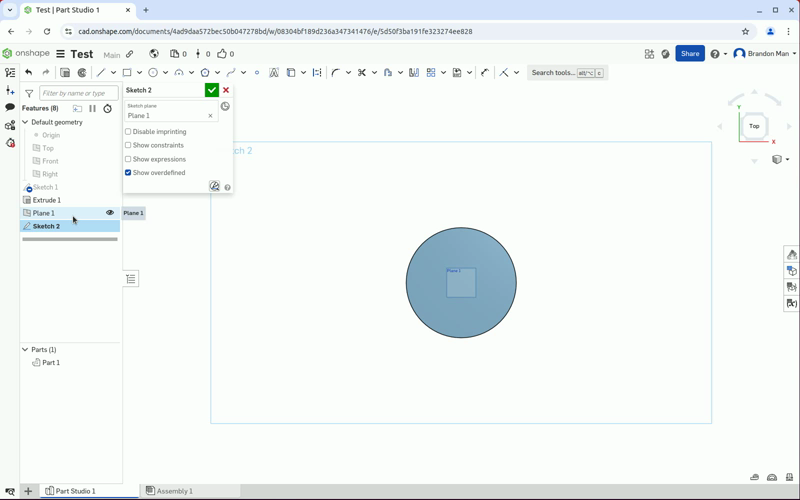
mouse_move(73, 352)
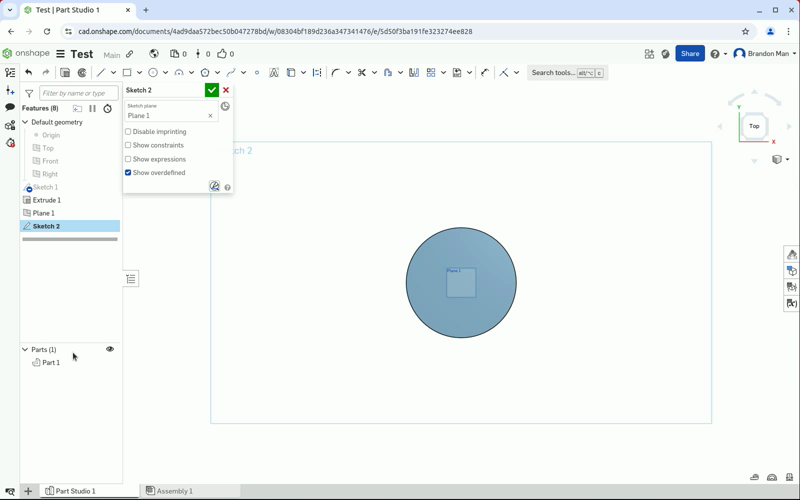
key(y)
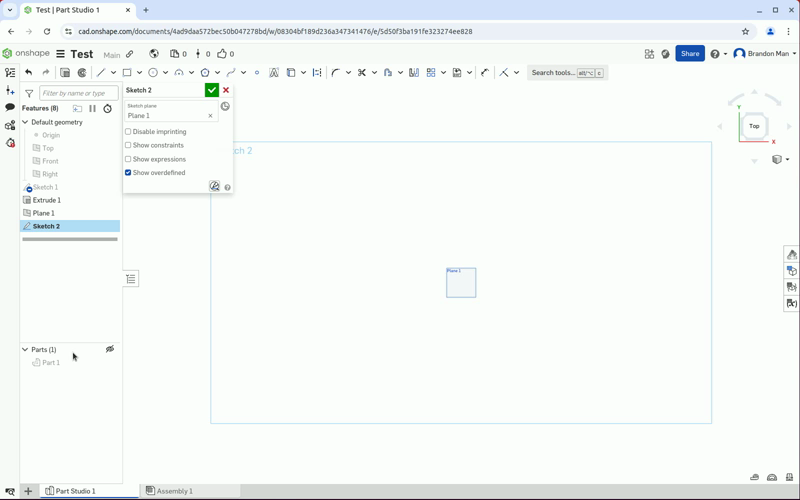
key(c)
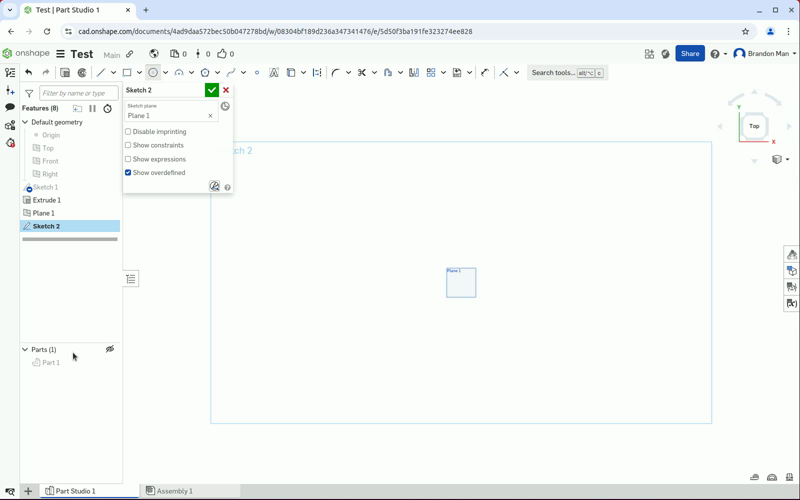
key_down(shift)
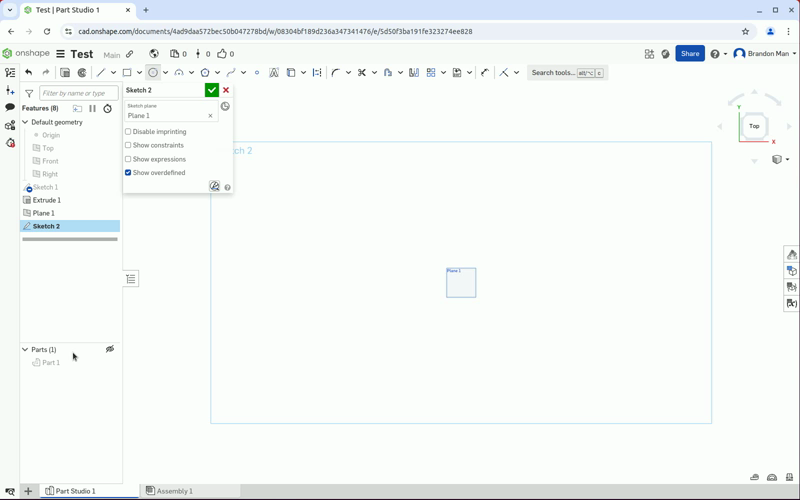
mouse_move(461, 282)
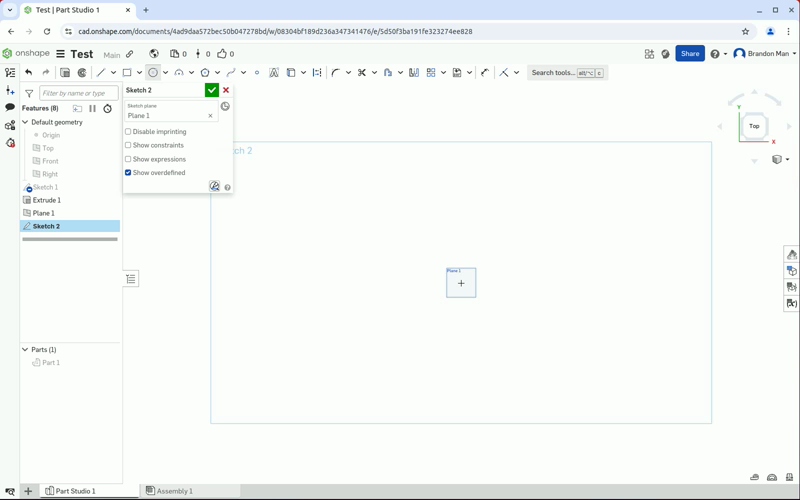
click(461, 282)
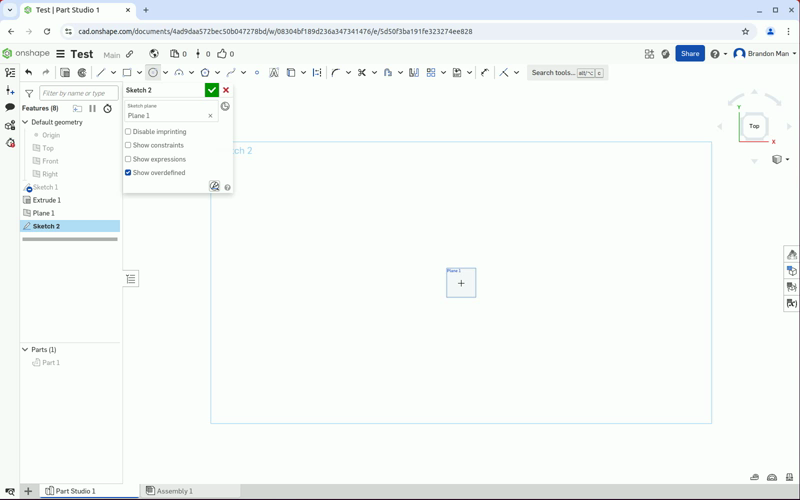
key_up(shift)
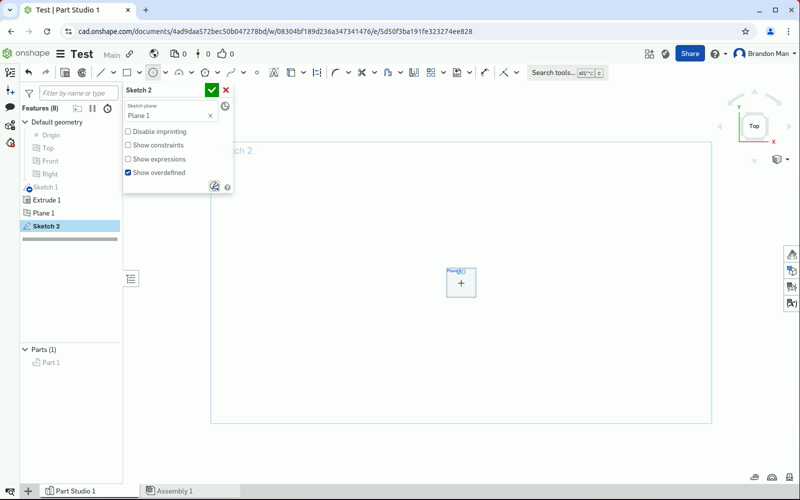
mouse_move(513, 282)
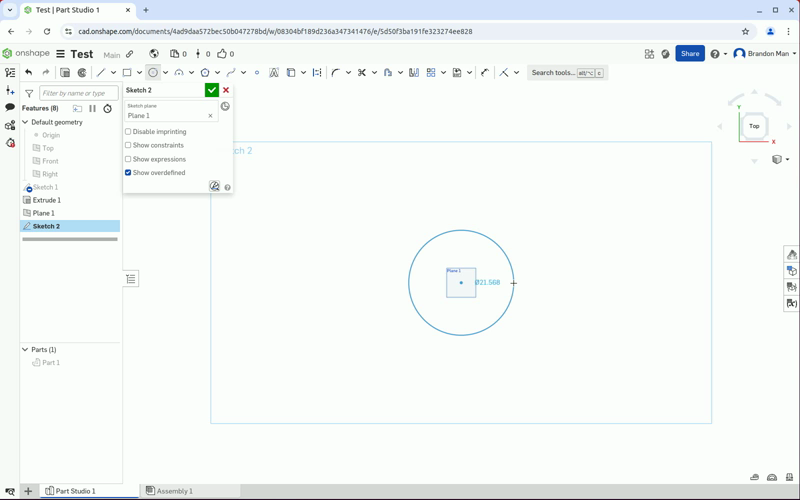
click(513, 282)
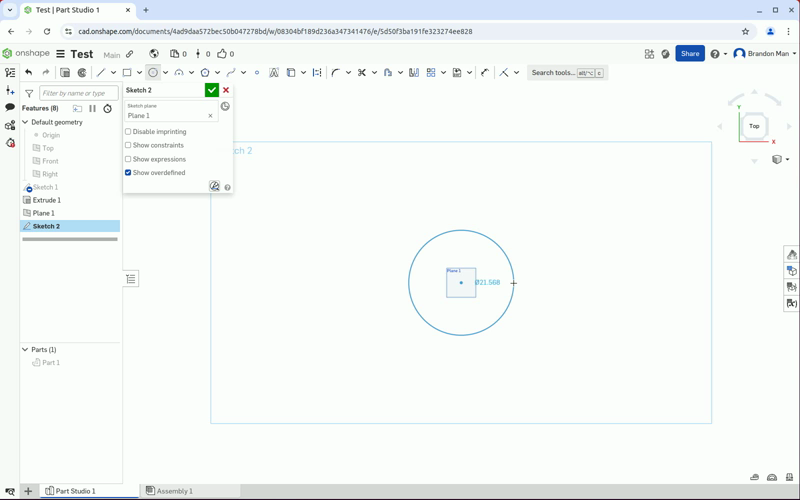
key(esc)
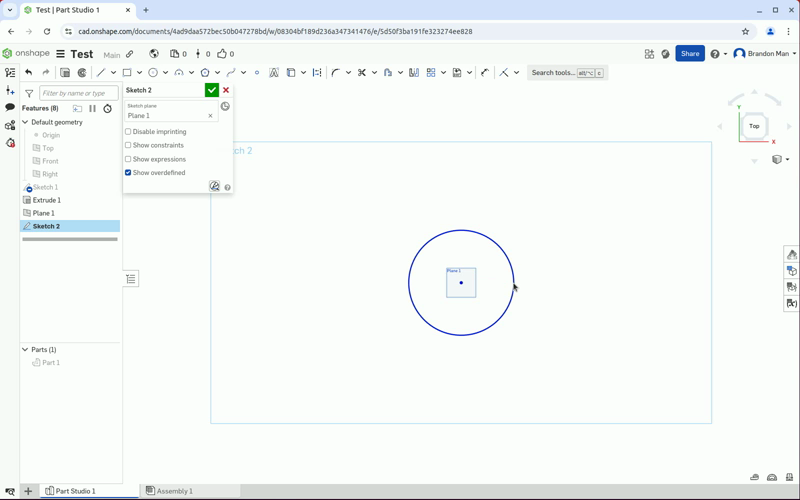
mouse_move(471, 324)
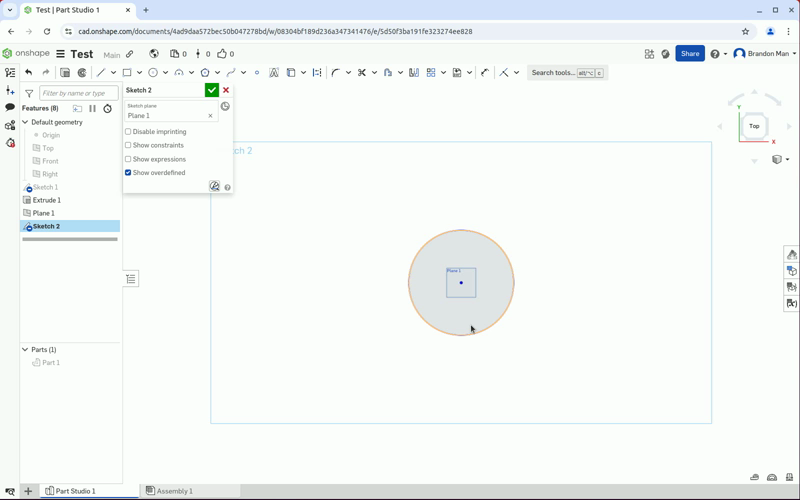
click(471, 324)
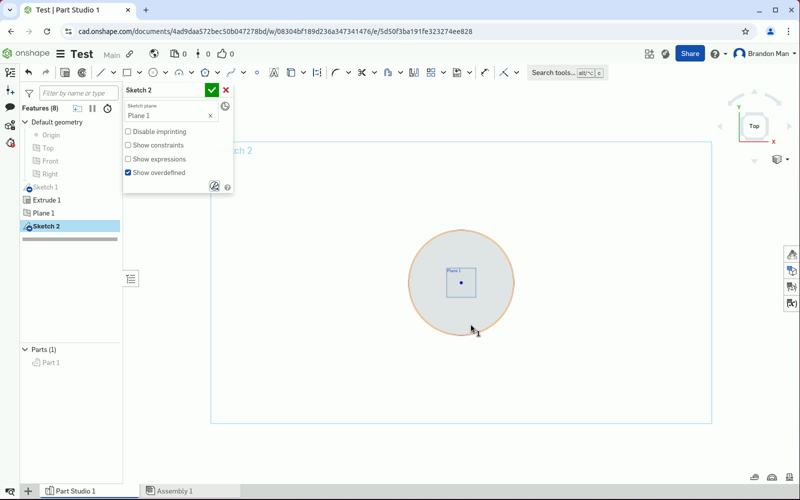
mouse_move(73, 352)
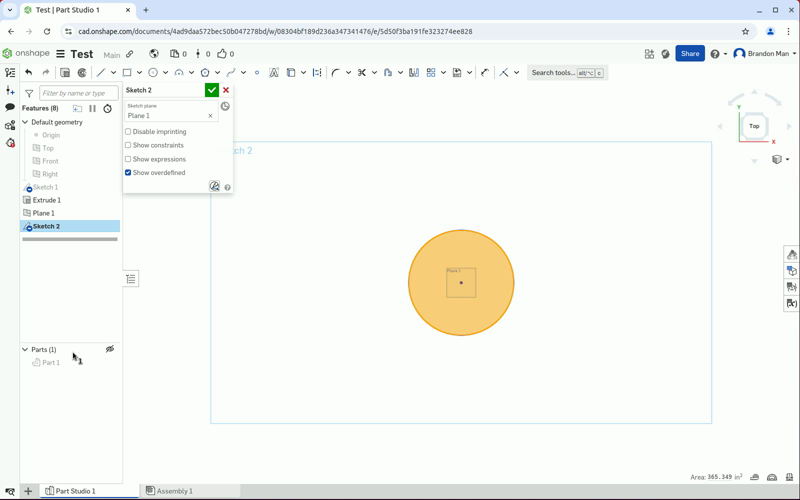
key(shift+y)
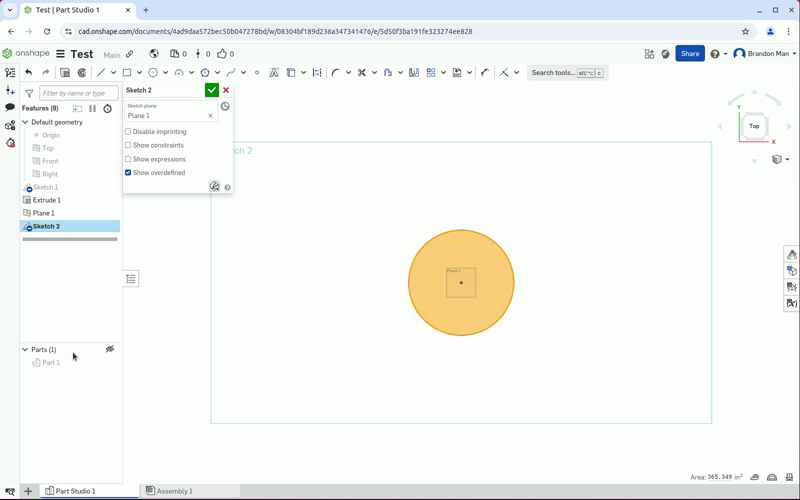
key(shift+e)
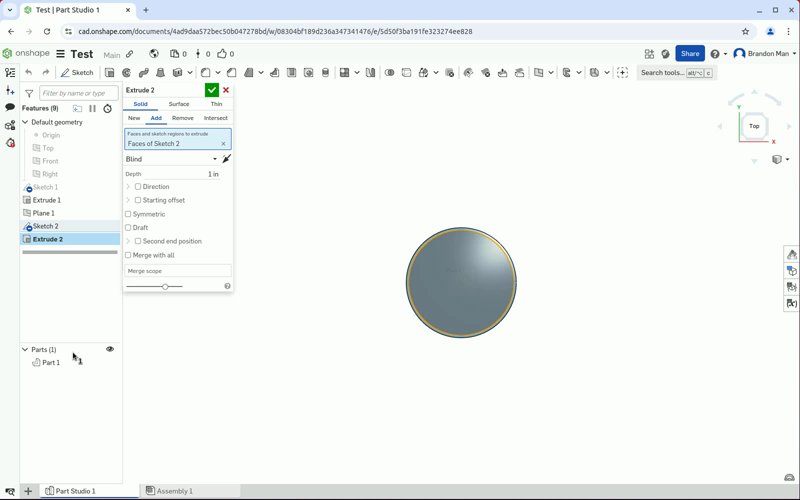
mouse_move(143, 106)
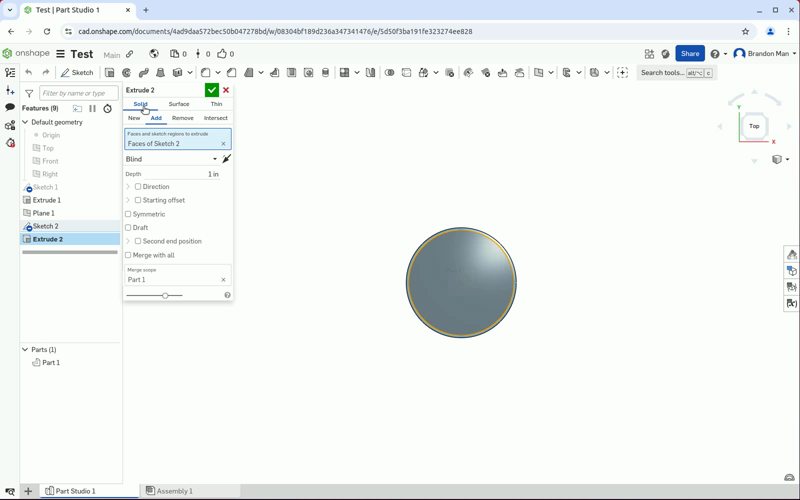
click(143, 106)
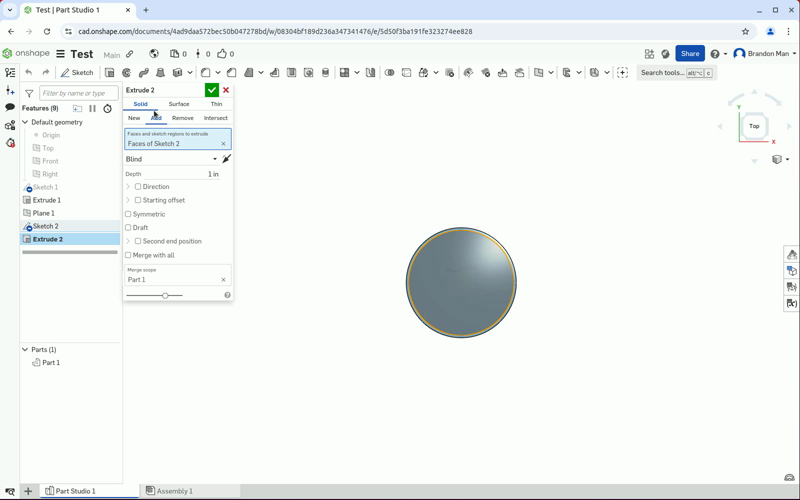
mouse_move(186, 120)
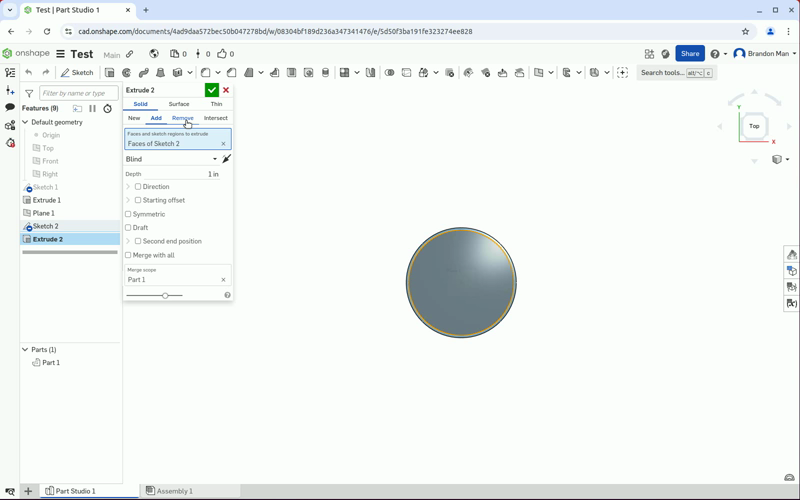
click(186, 120)
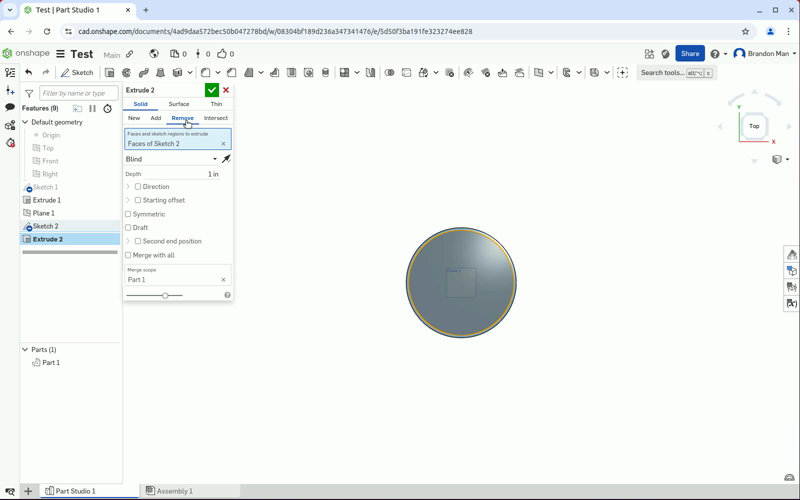
key(tab, 4)
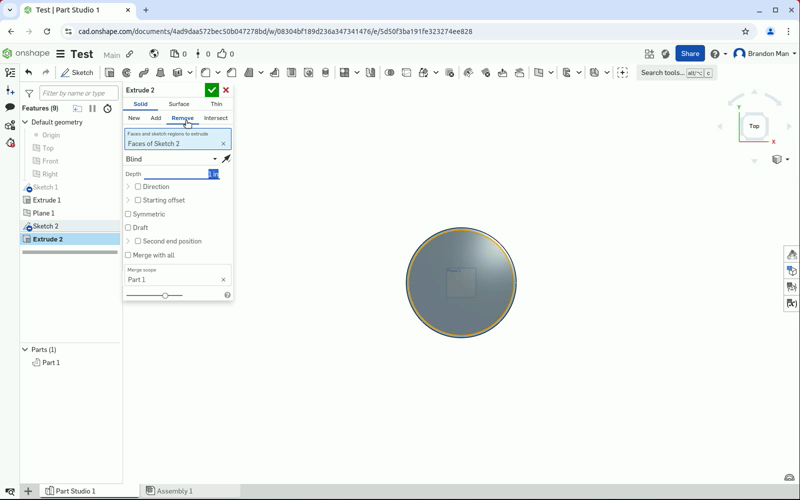
text(22.627)
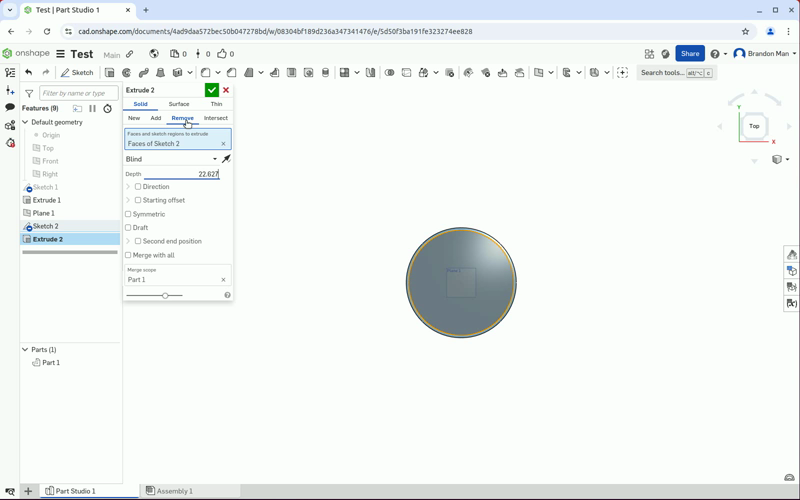
key(tab, 6)
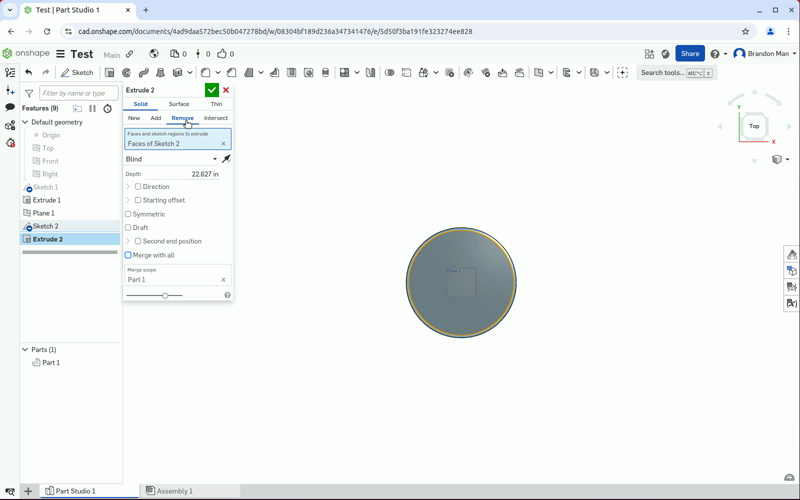
key(space)
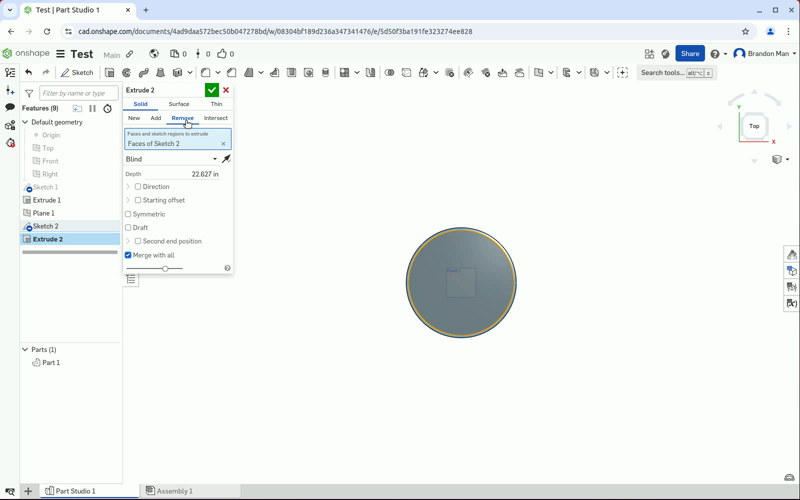
key(enter)
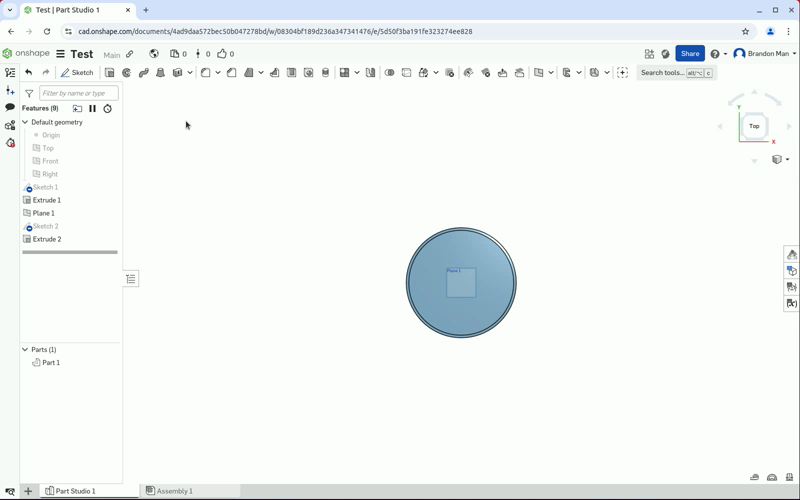
key(shift+h)
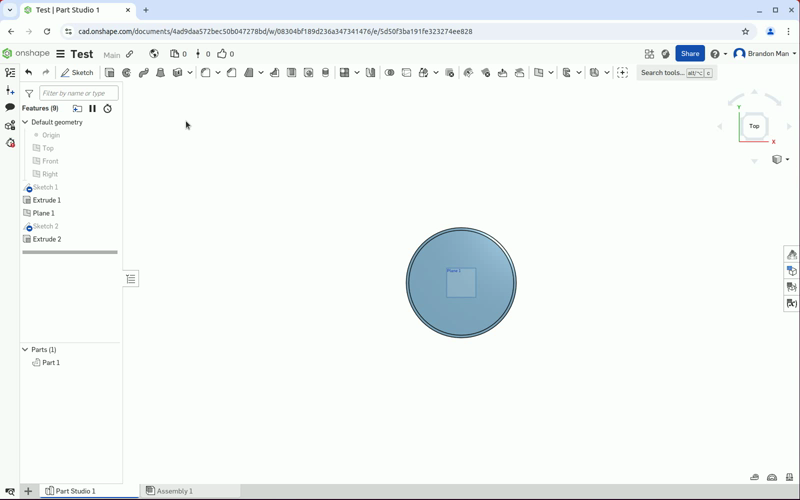
key(shift+h)
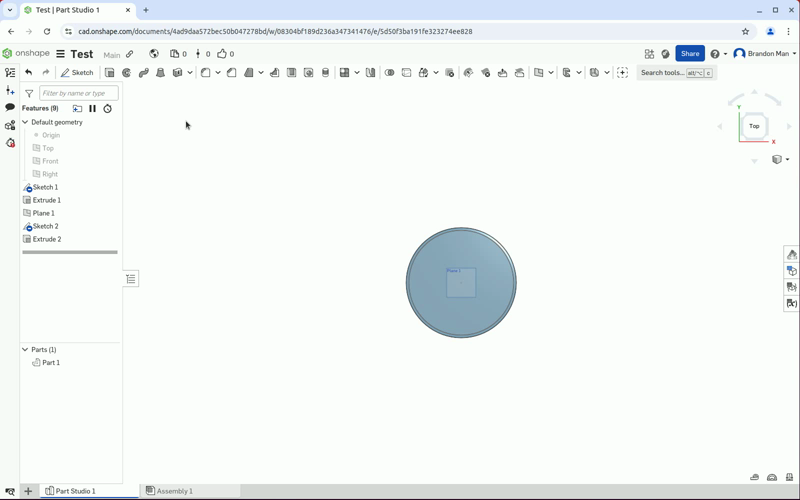
key(shift+7)
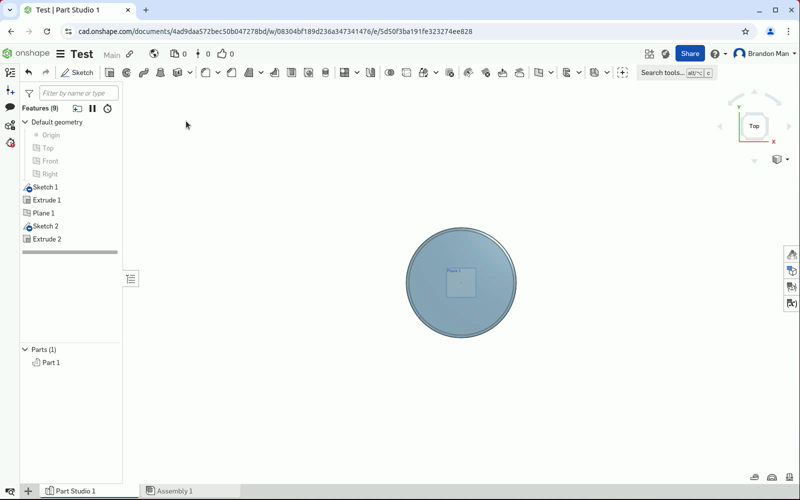
key(up, 3)
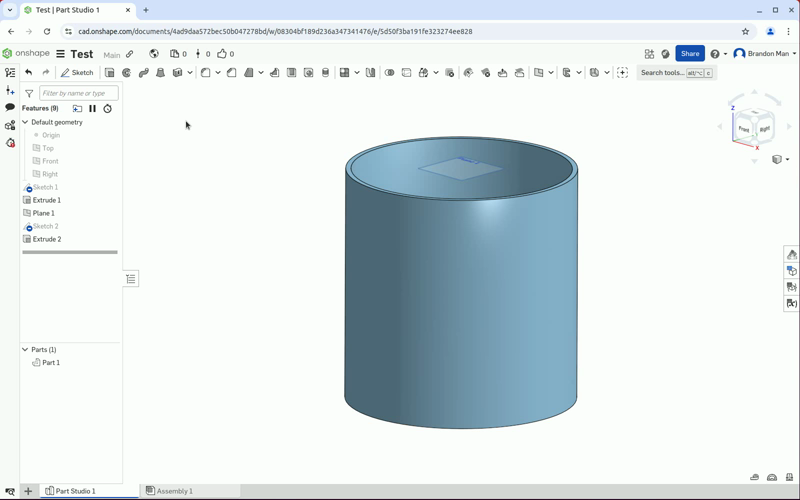
key(left, 3)
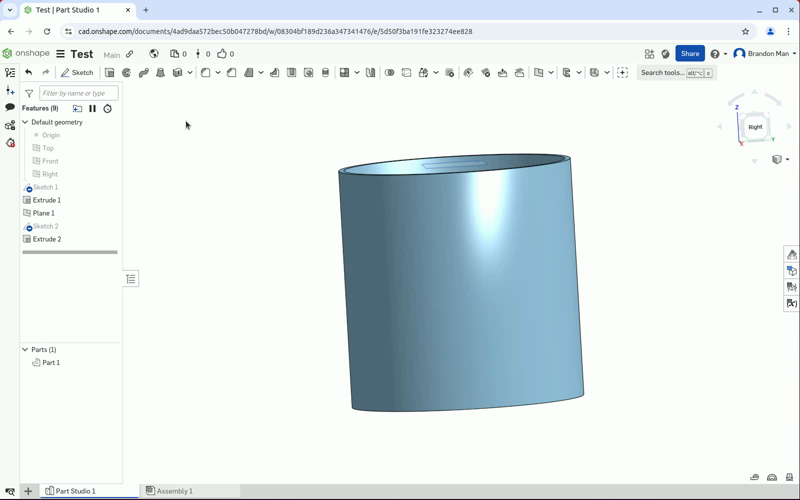
key(right, 3)
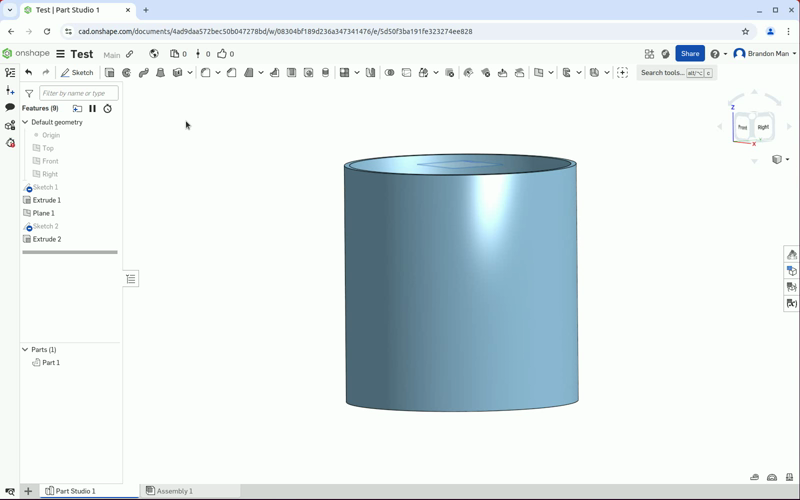
key(down, 3)
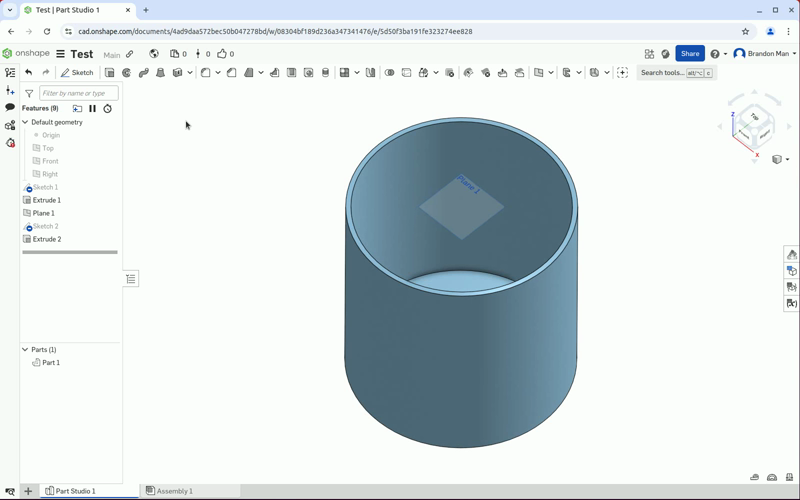
mouse_move(73, 189)
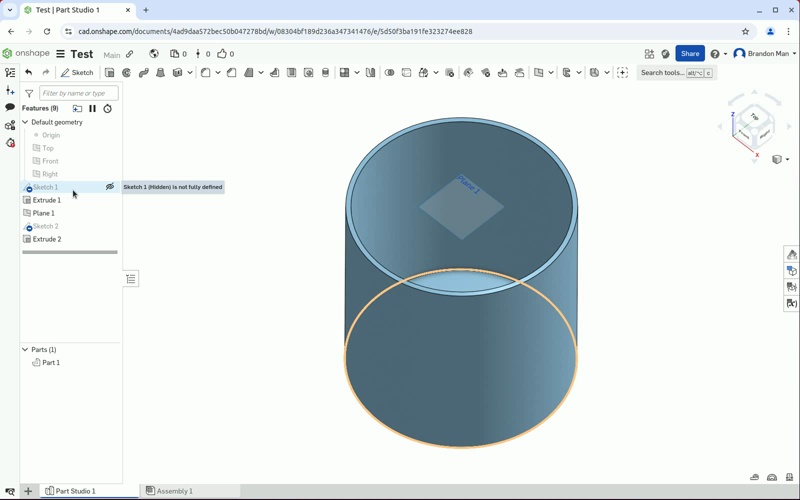
click(73, 189)